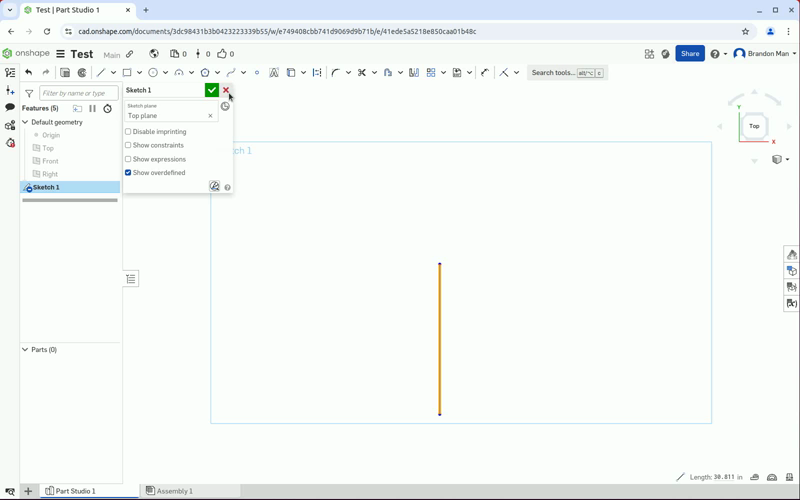
key(shift+h)
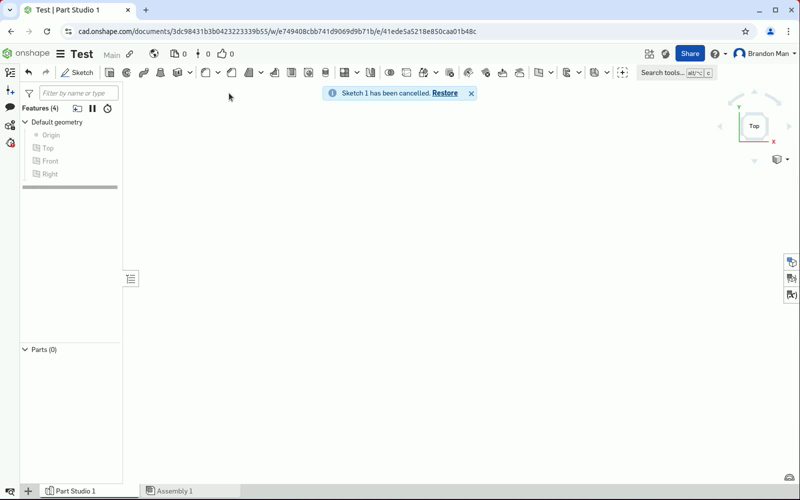
mouse_move(73, 352)
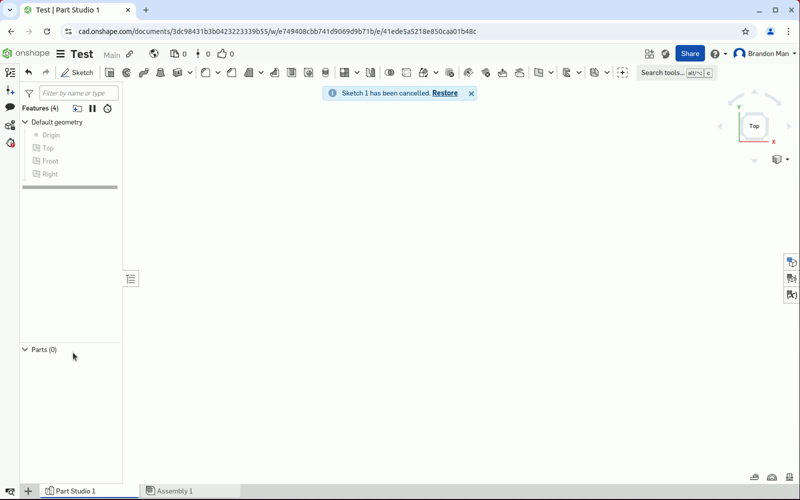
key(y)
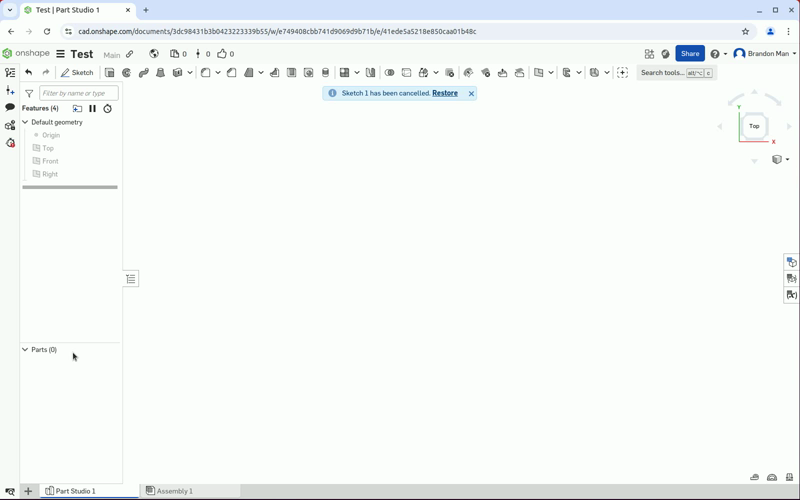
key(shift+p)
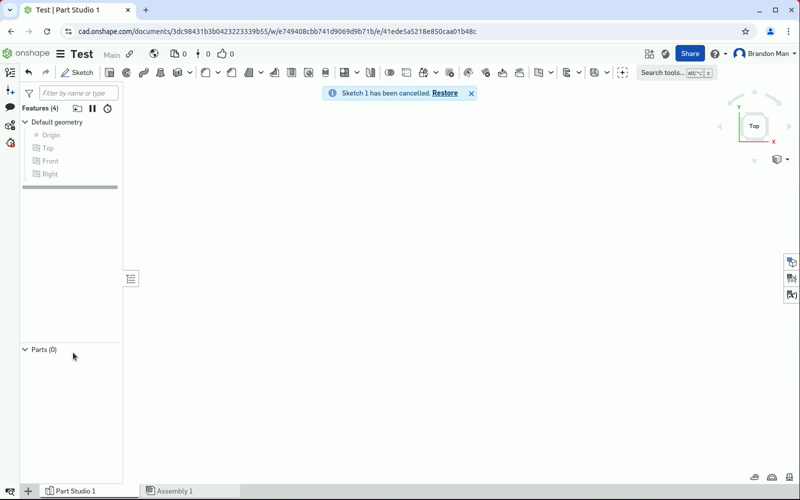
key(space)
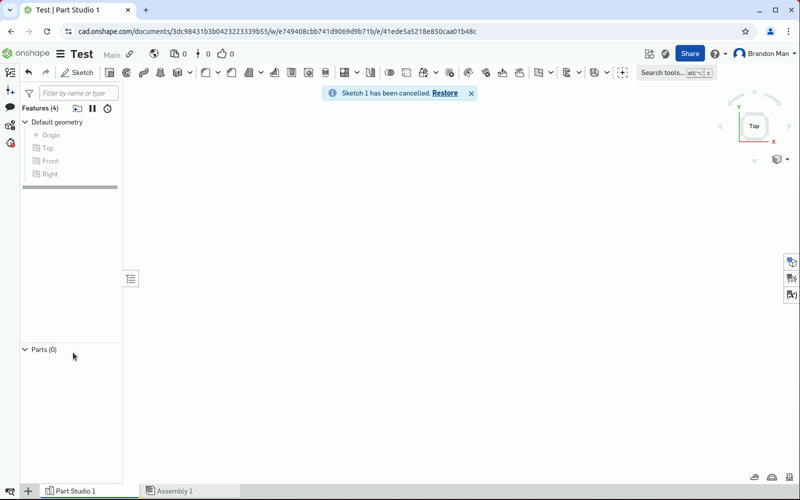
key_down(shift)
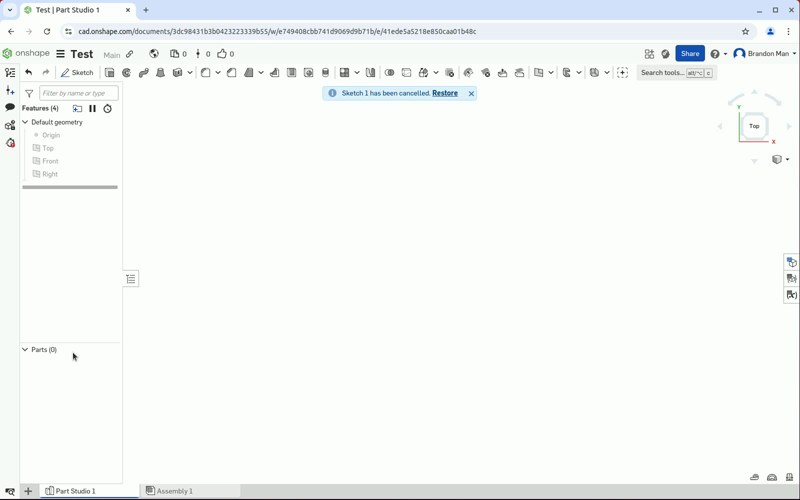
key(up)
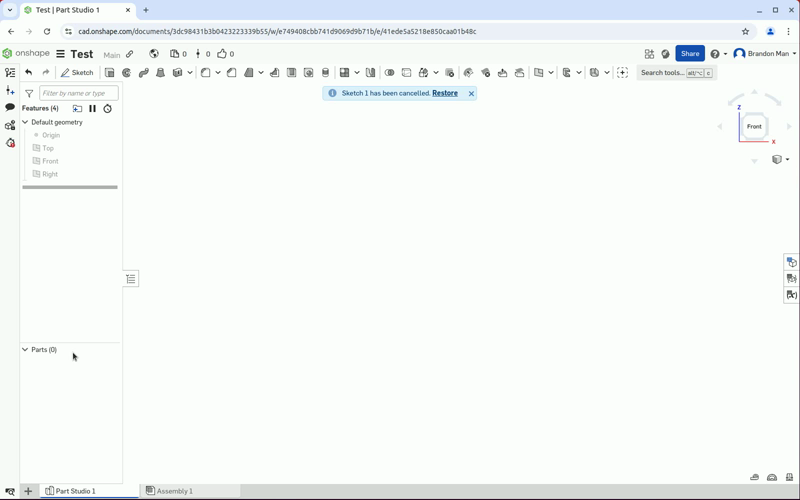
key_up(shift)
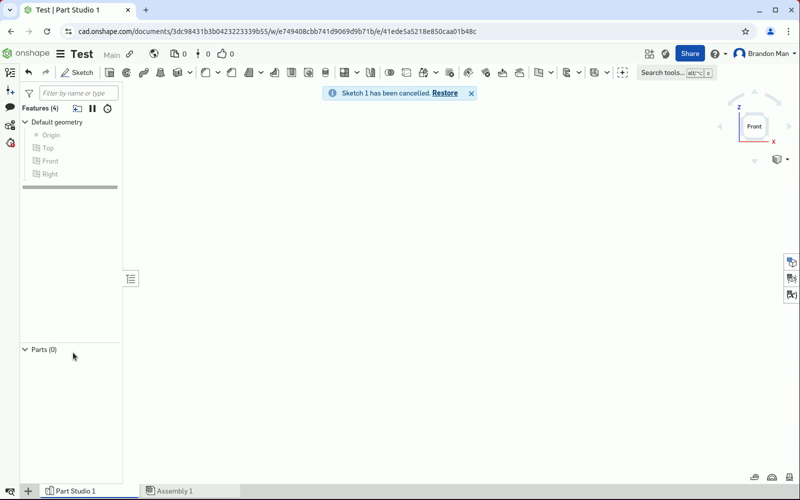
mouse_move(73, 352)
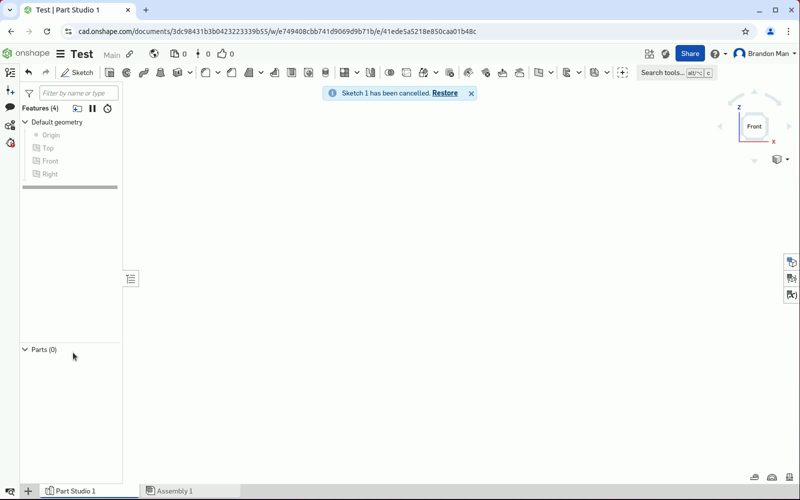
key(shift+y)
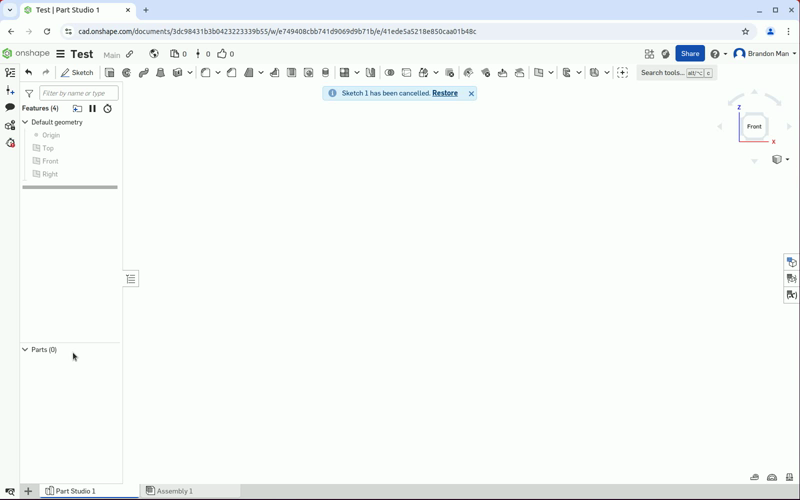
key(shift+s)
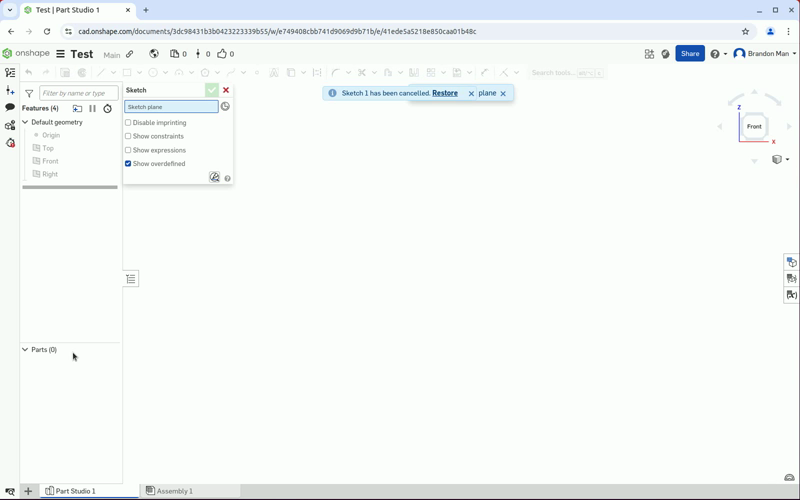
mouse_move(73, 163)
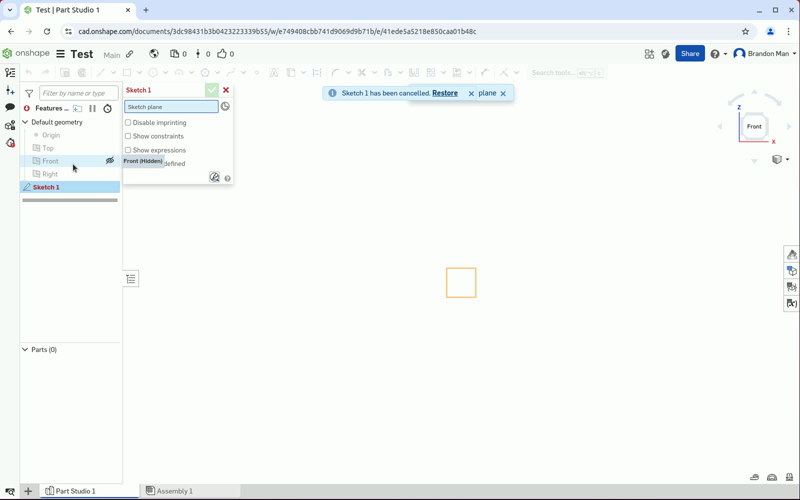
click(73, 163)
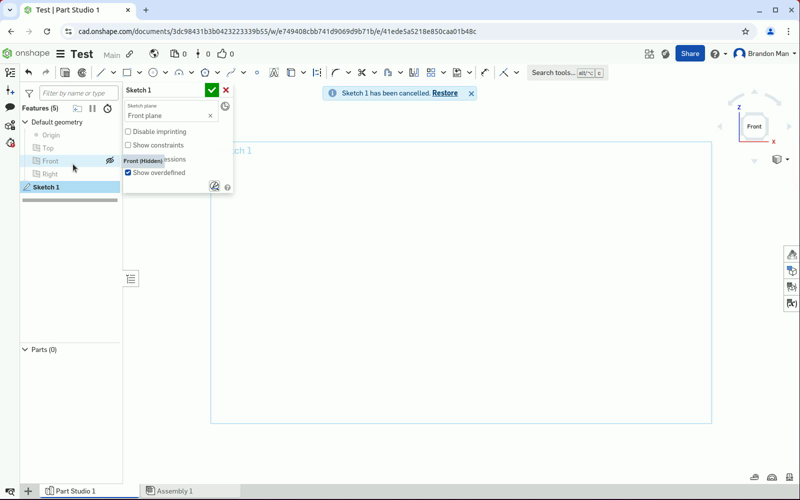
mouse_move(73, 352)
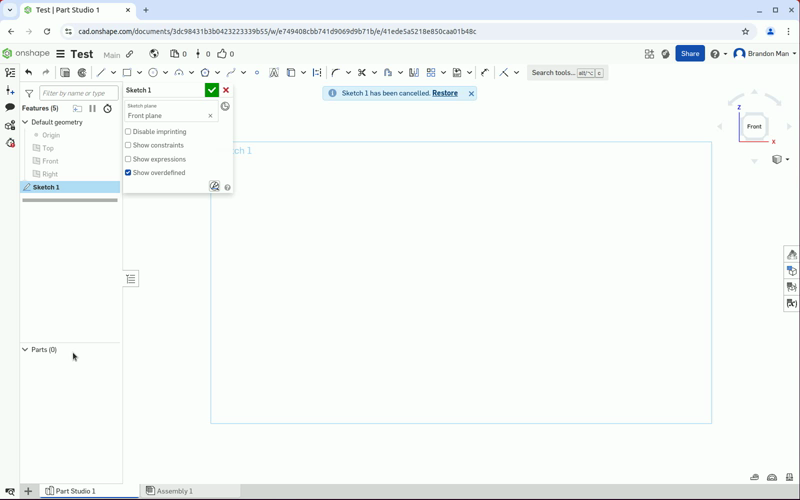
key(y)
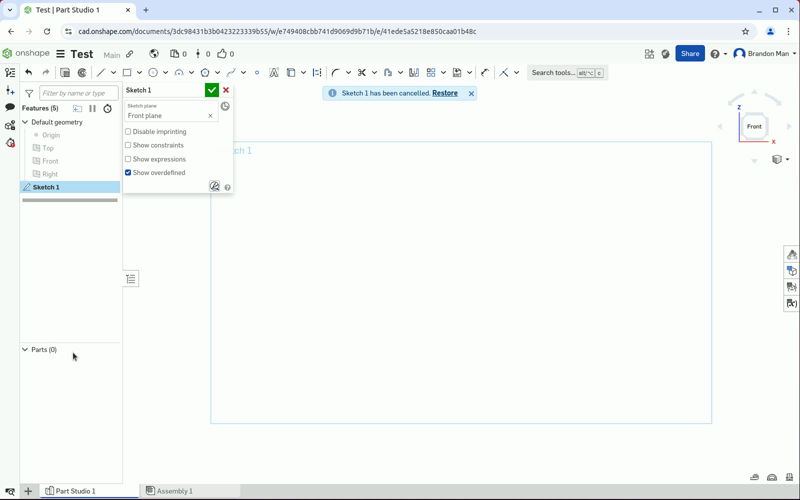
key(c)
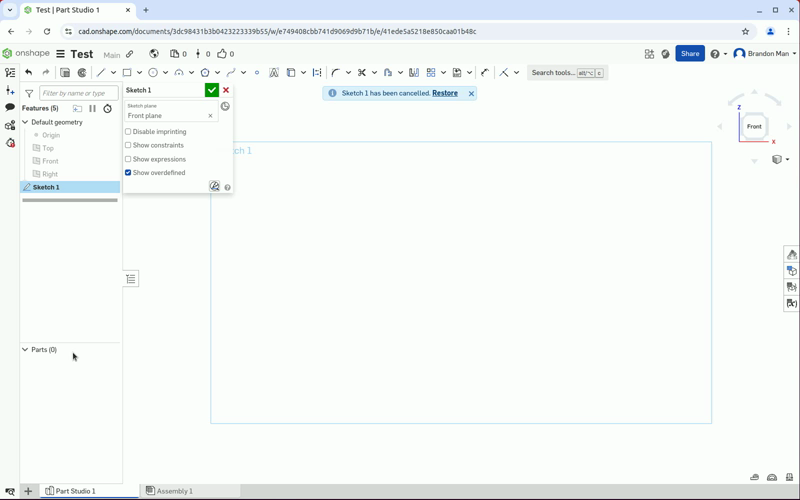
key_down(shift)
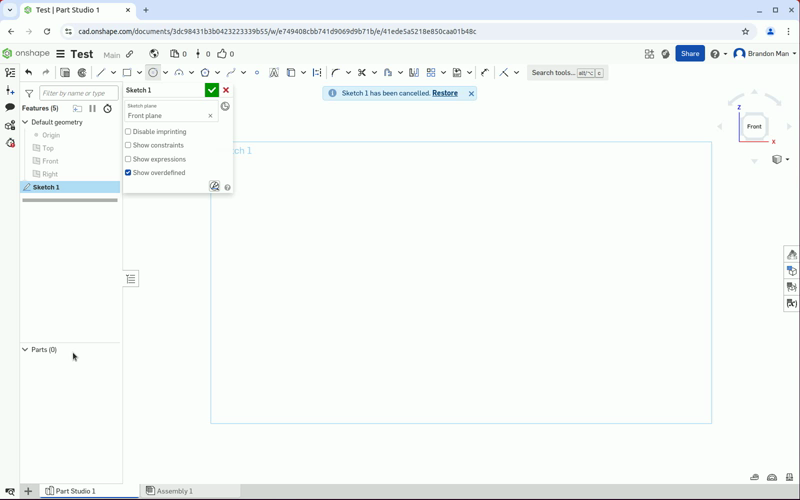
mouse_move(461, 282)
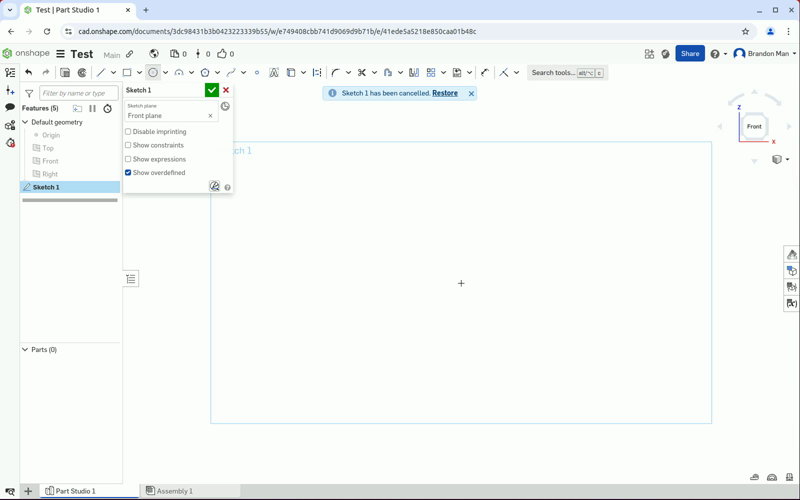
click(461, 282)
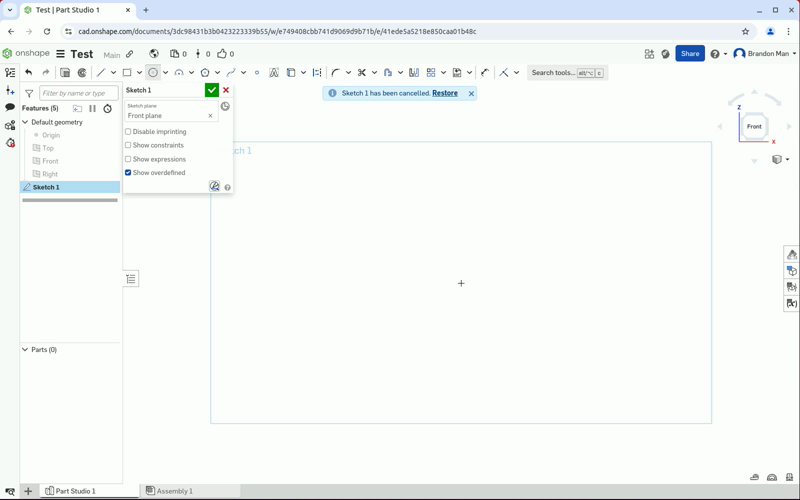
key_up(shift)
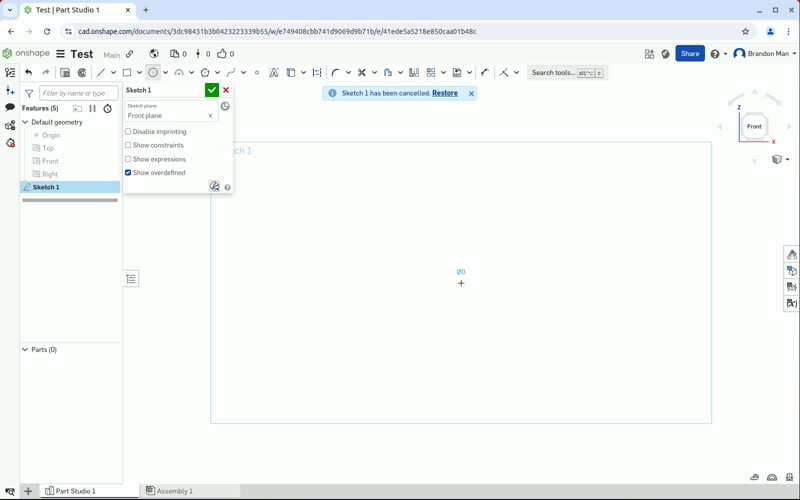
mouse_move(574, 282)
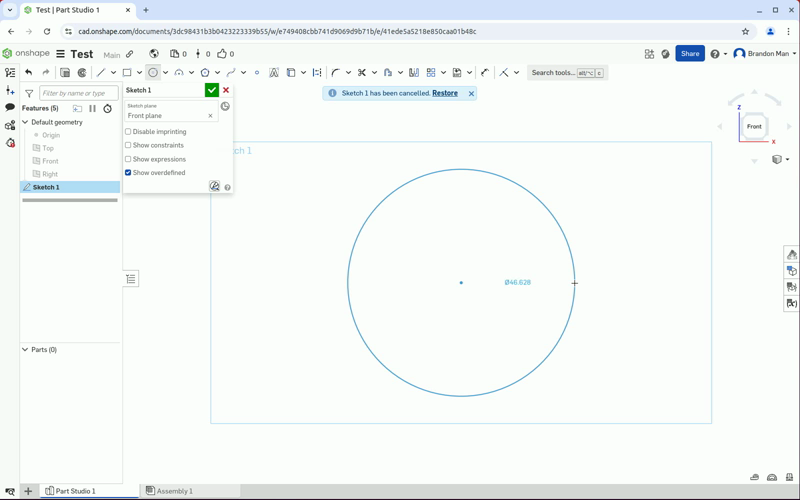
click(574, 282)
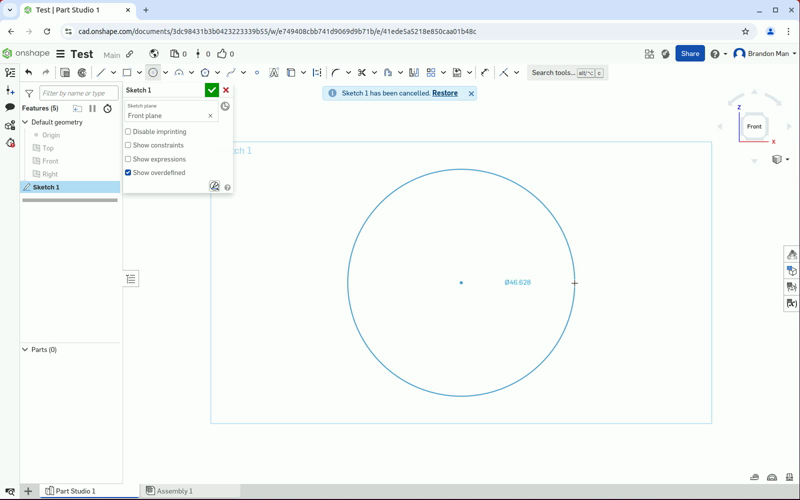
key(esc)
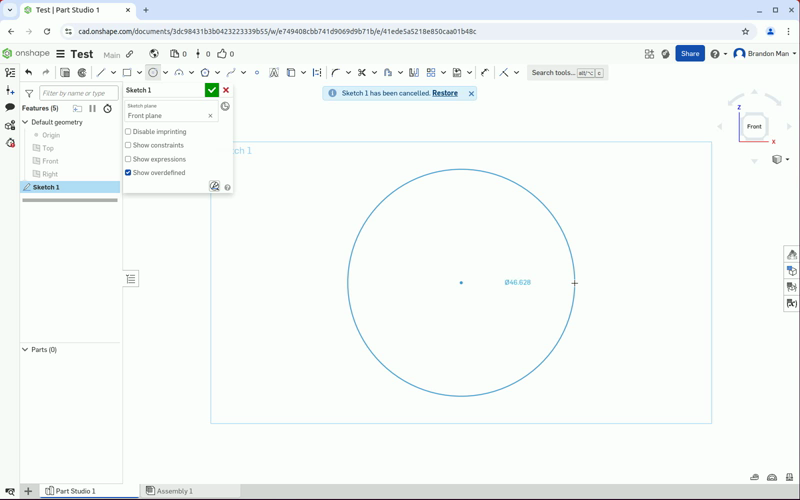
mouse_move(486, 219)
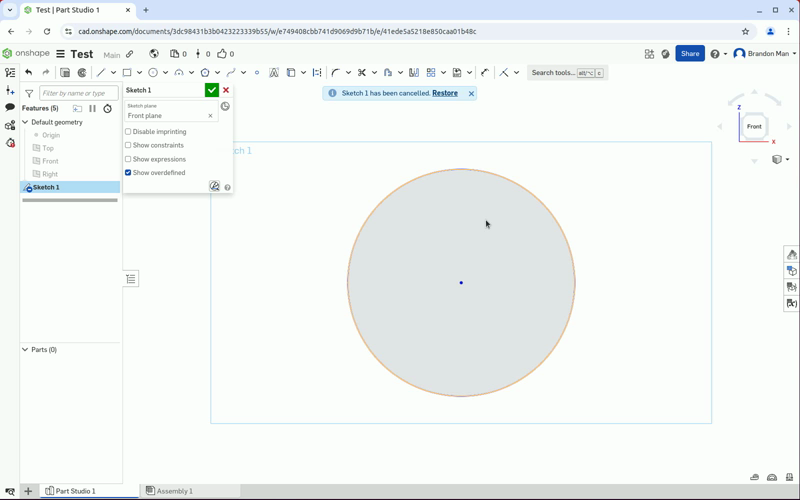
click(486, 219)
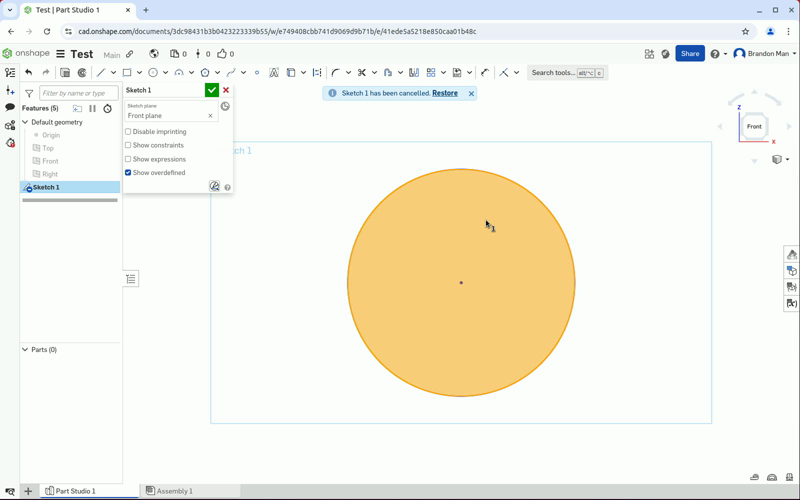
mouse_move(73, 352)
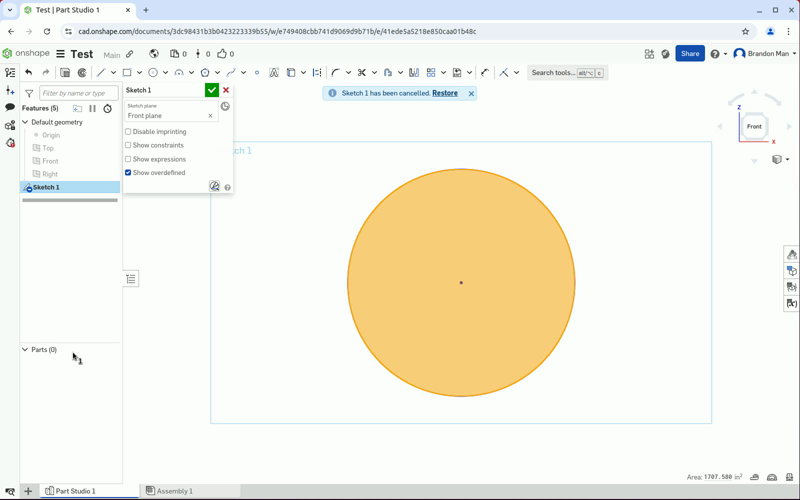
key(shift+y)
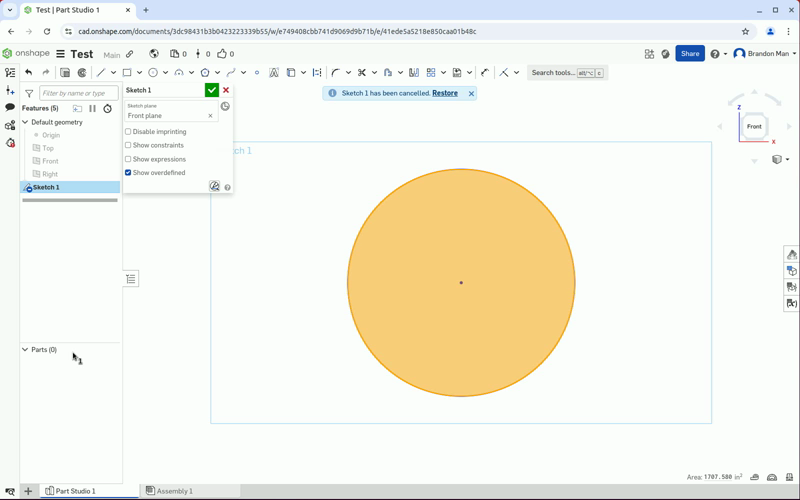
key(shift+e)
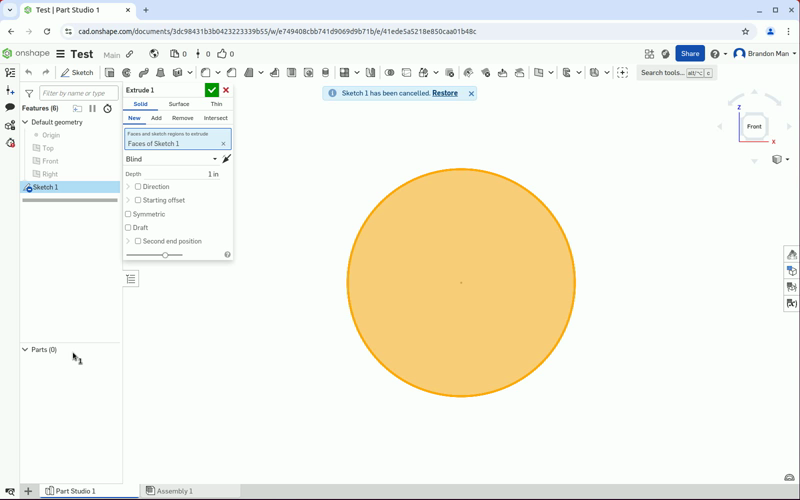
mouse_move(143, 106)
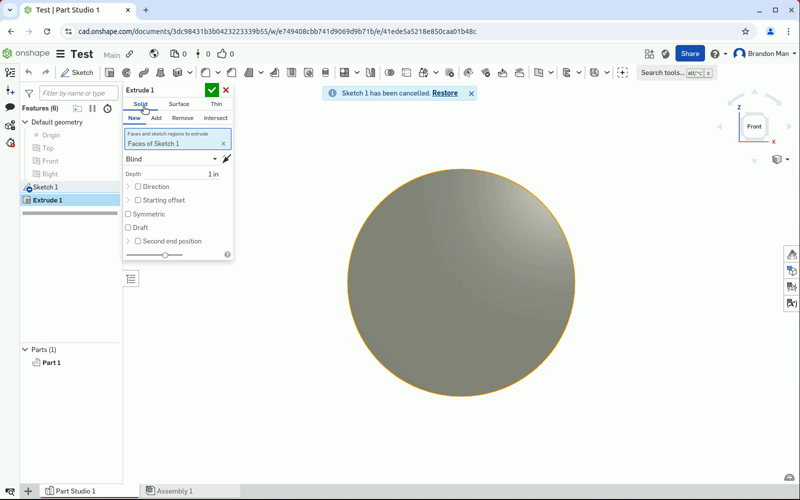
click(143, 106)
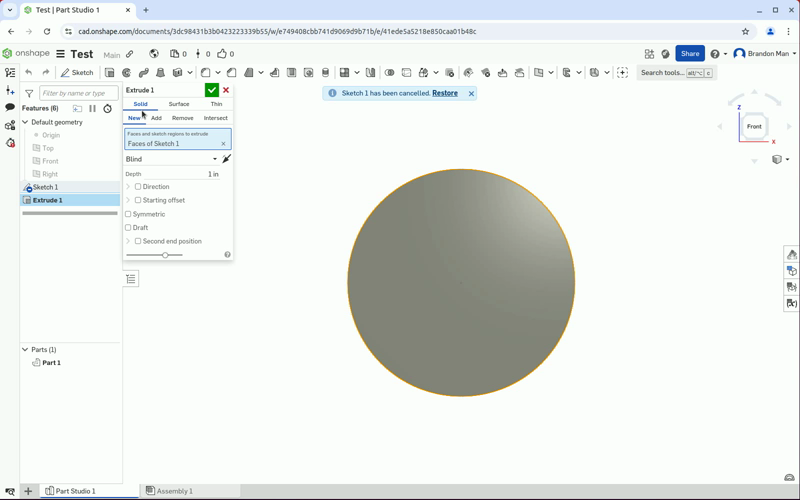
mouse_move(137, 120)
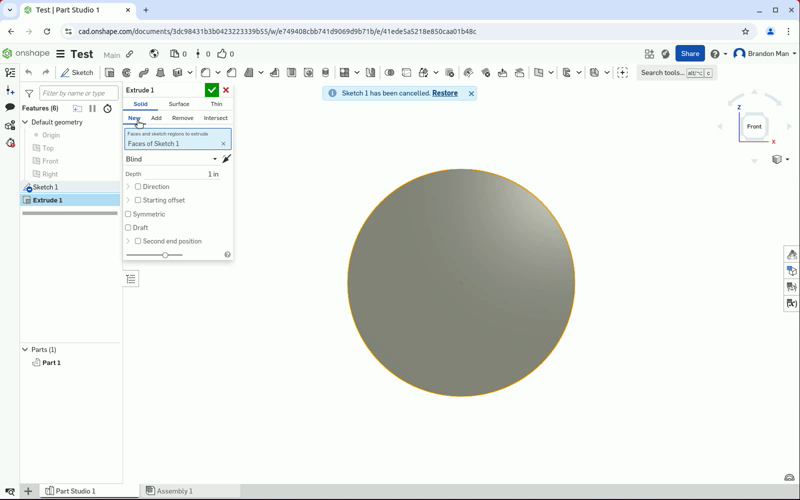
click(137, 120)
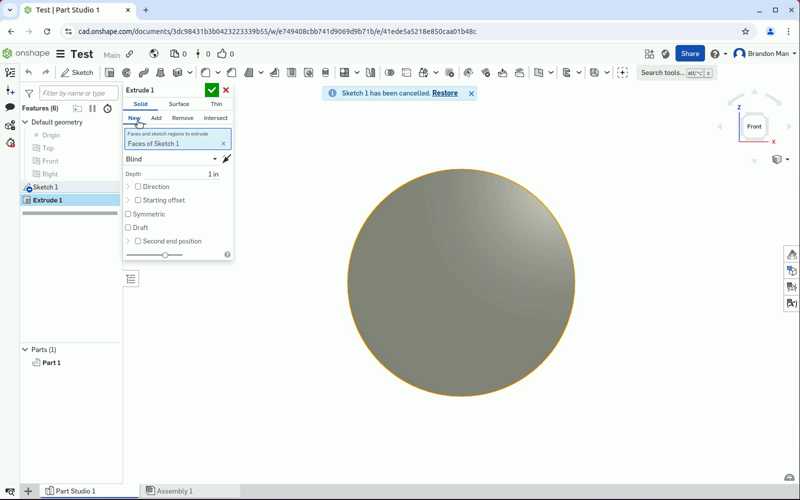
key(tab, 4)
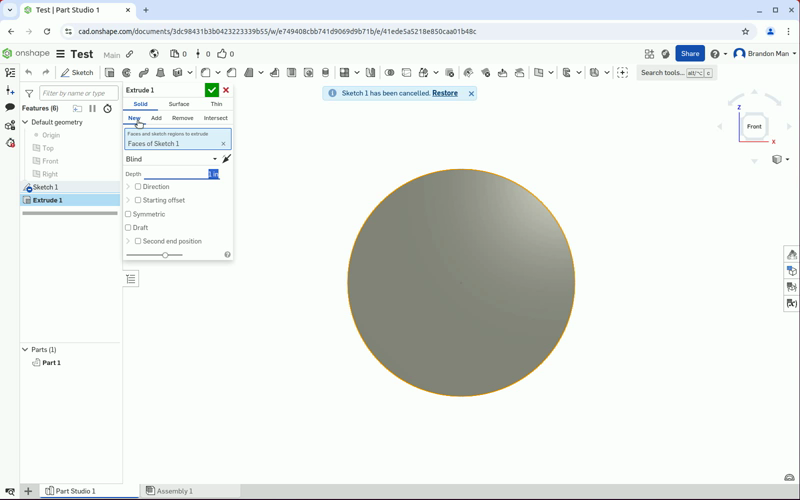
text(11.073)
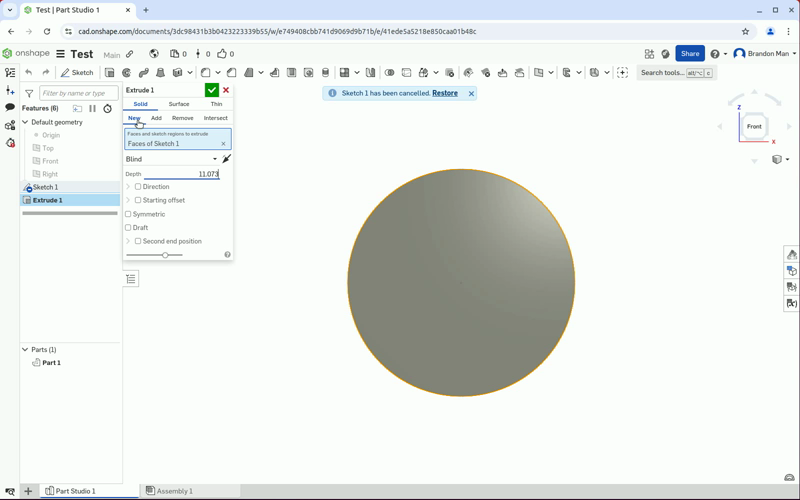
key(enter)
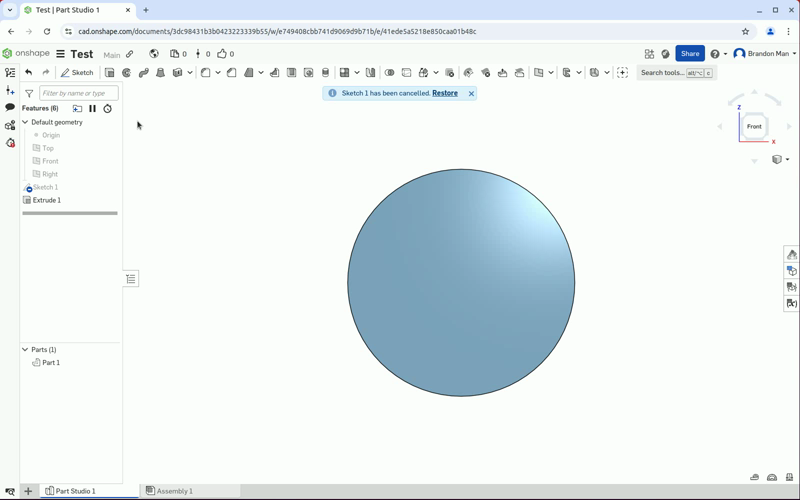
key(shift+h)
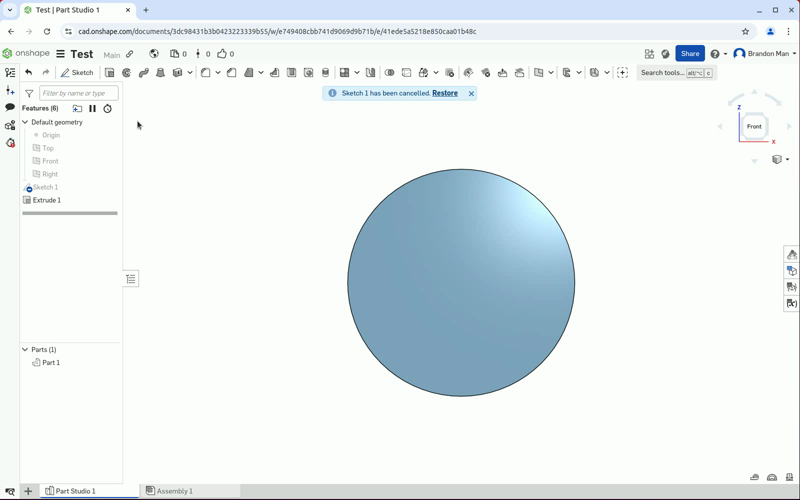
key(shift+h)
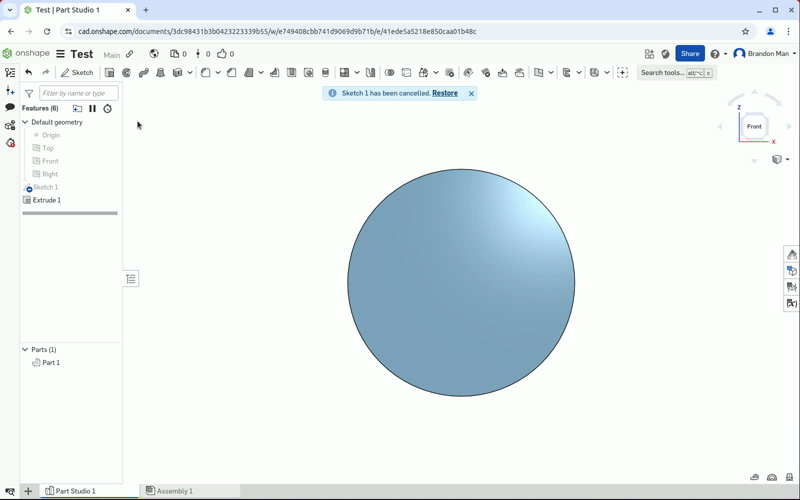
mouse_move(73, 189)
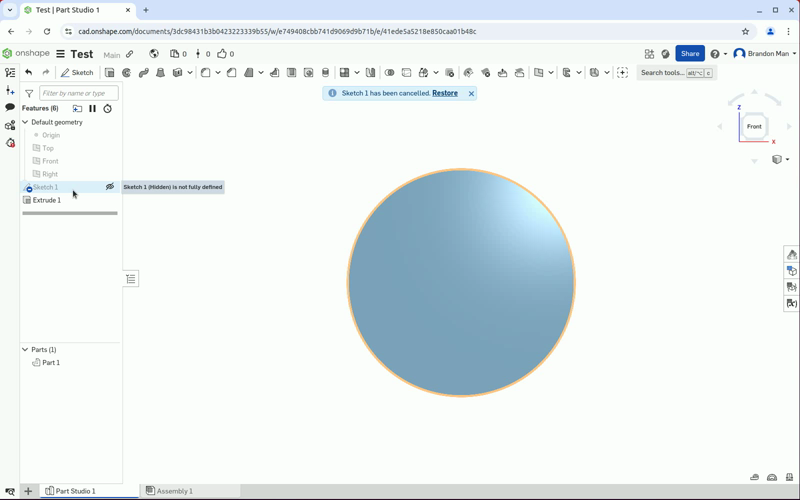
click(73, 189)
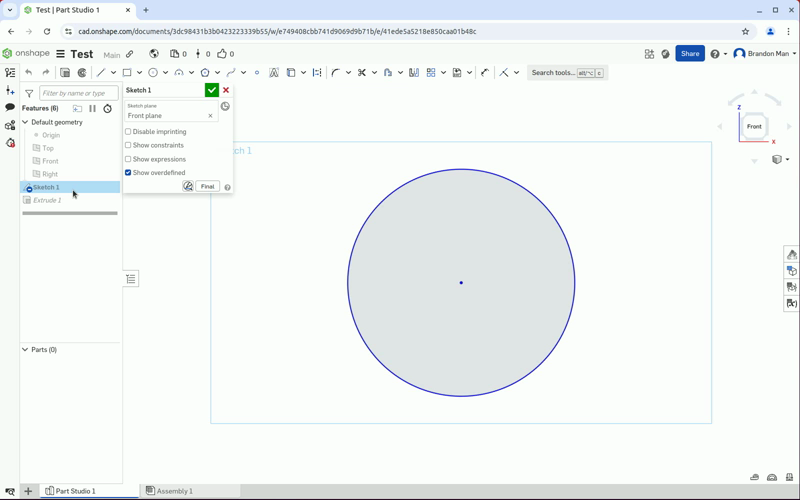
mouse_move(229, 92)
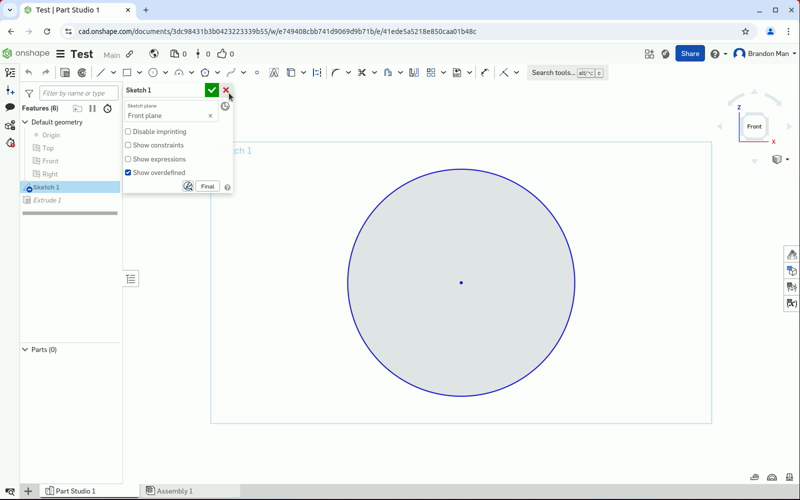
click(229, 92)
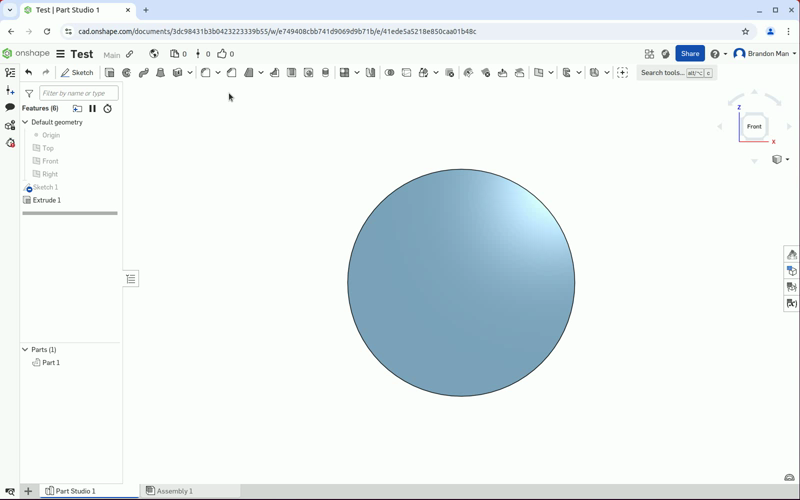
mouse_move(541, 75)
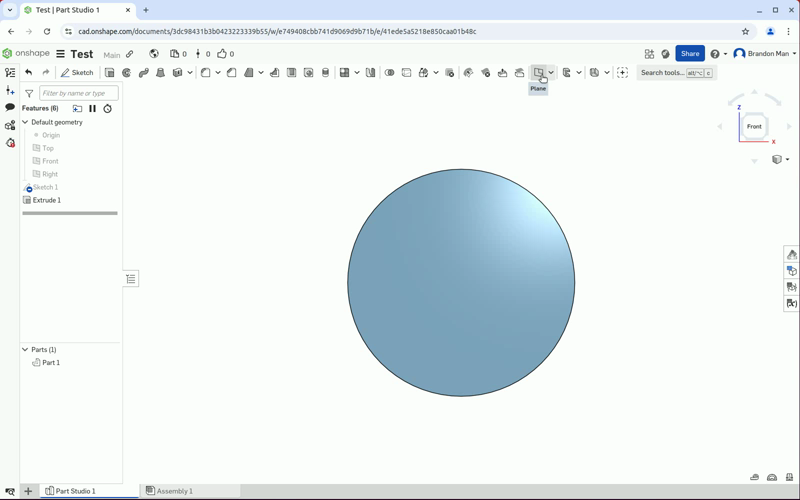
click(541, 75)
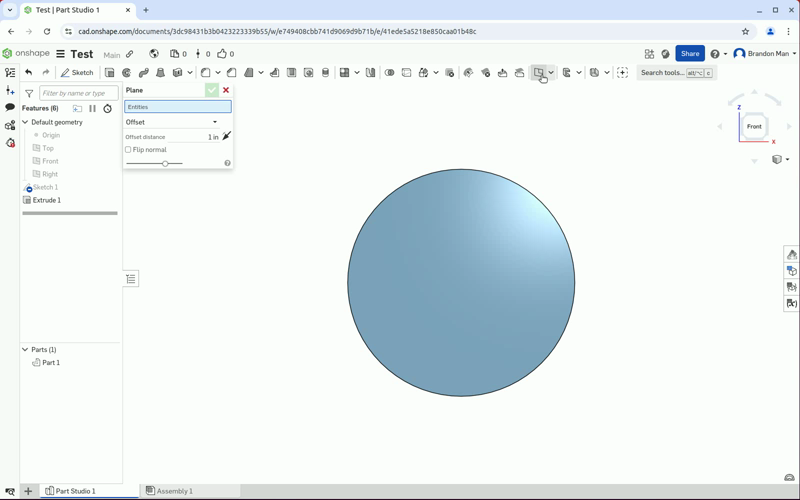
mouse_move(73, 163)
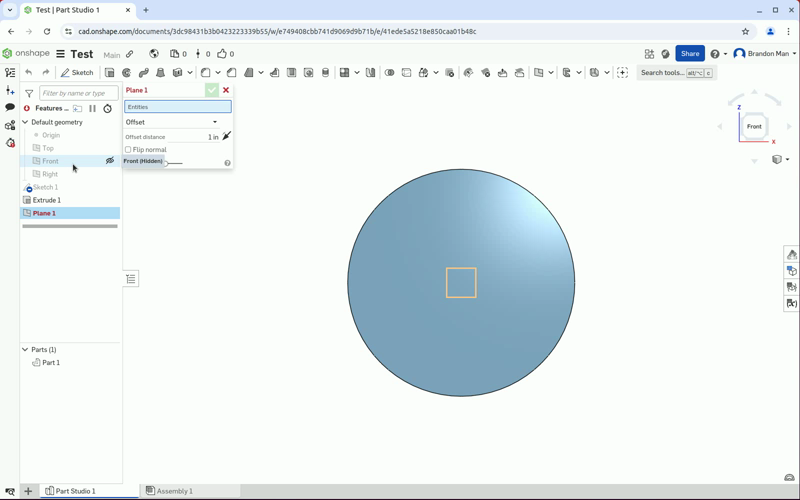
click(73, 163)
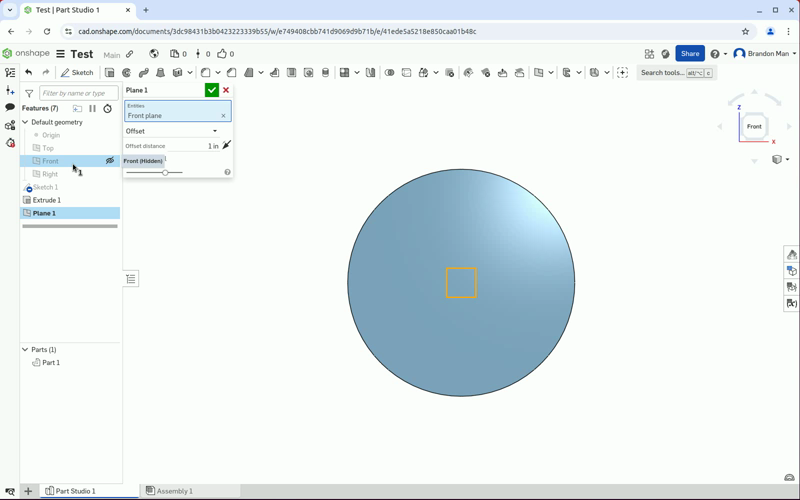
key(tab, 2)
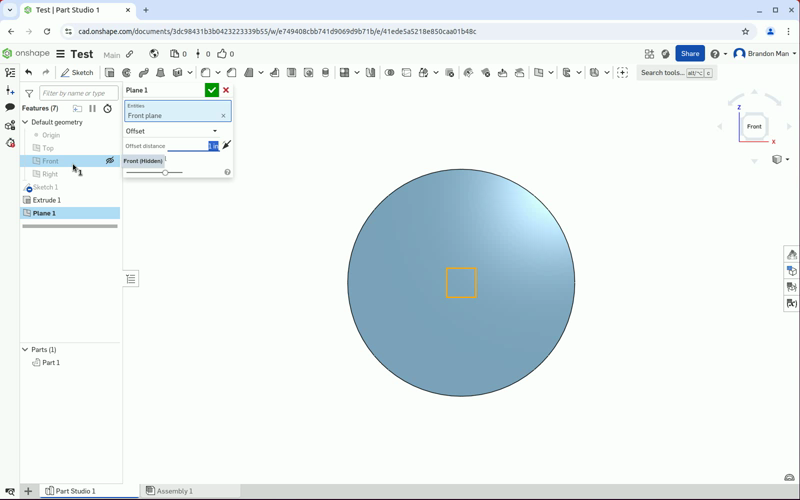
text(11.061)
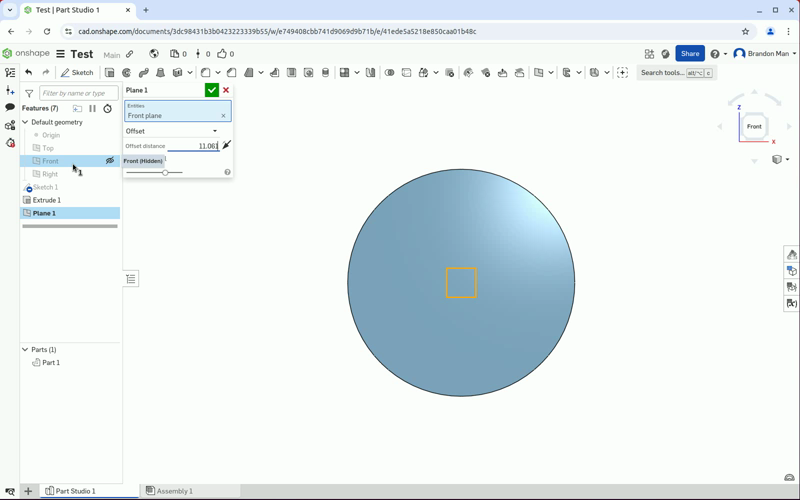
key(enter, 2)
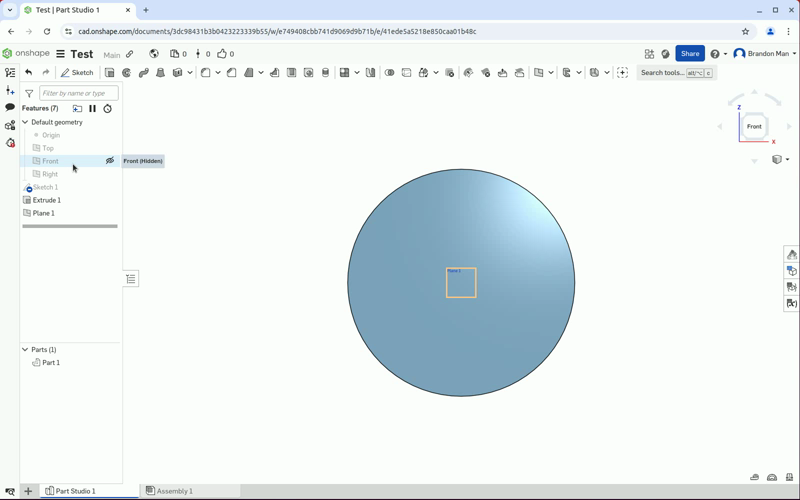
key(shift+s)
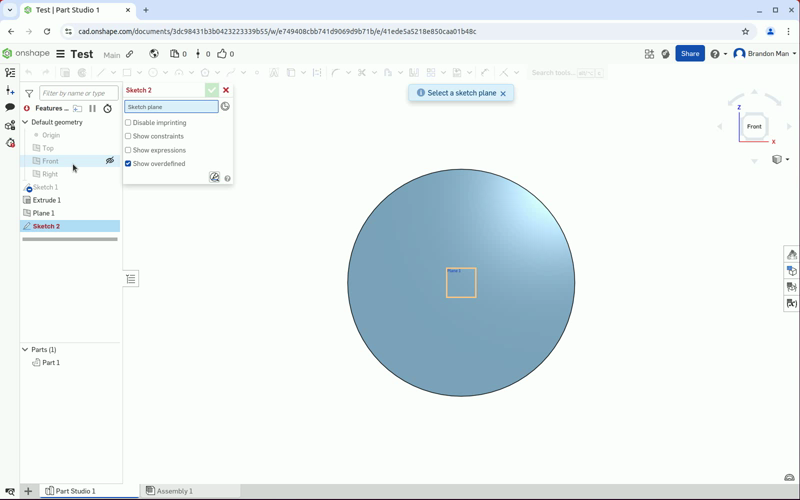
mouse_move(73, 215)
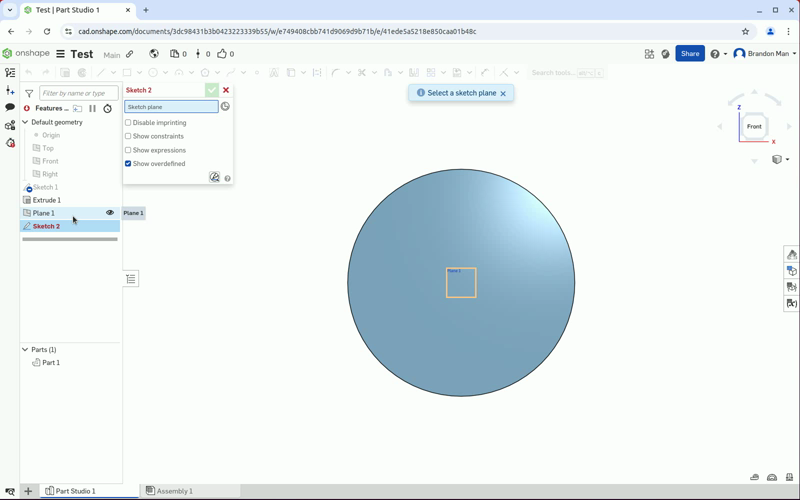
click(73, 215)
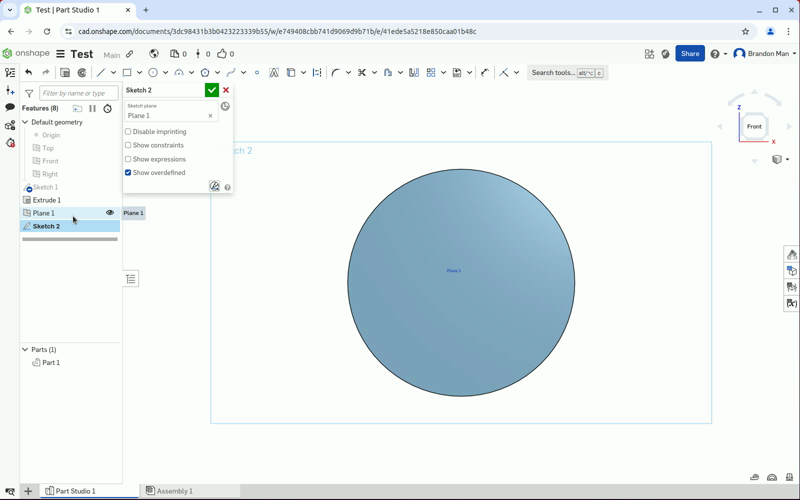
mouse_move(73, 352)
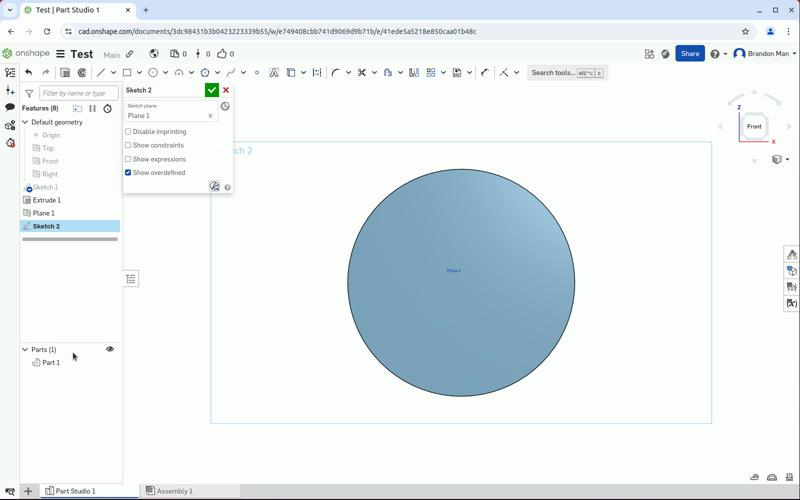
key(y)
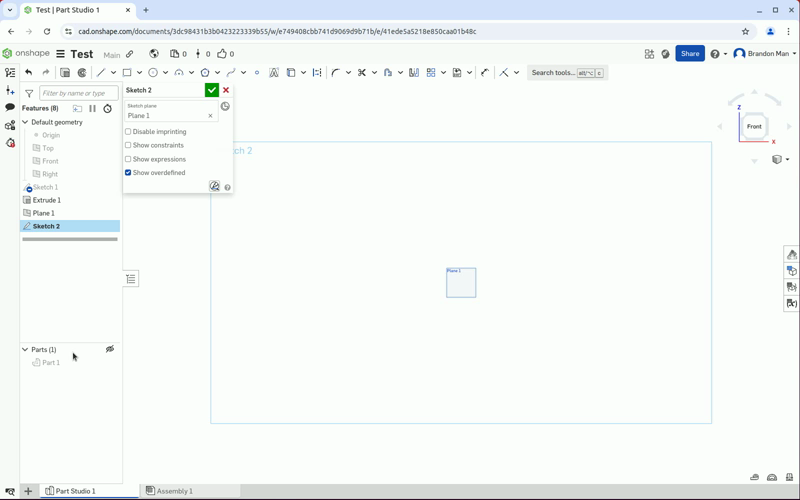
key(c)
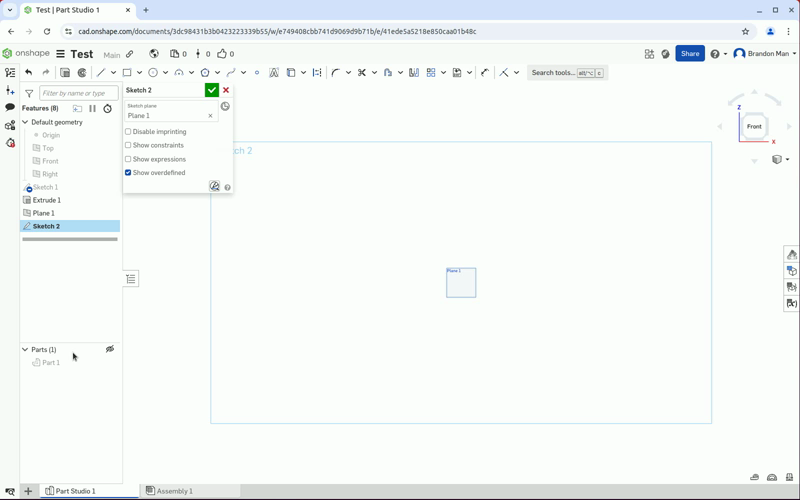
key_down(shift)
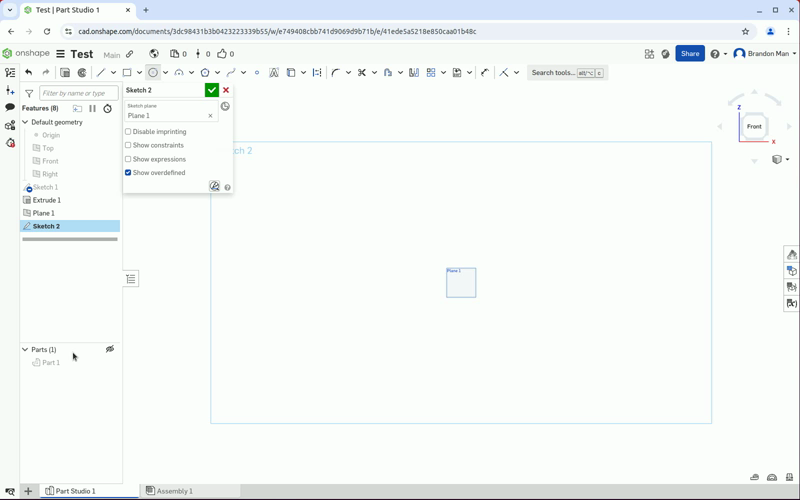
mouse_move(461, 282)
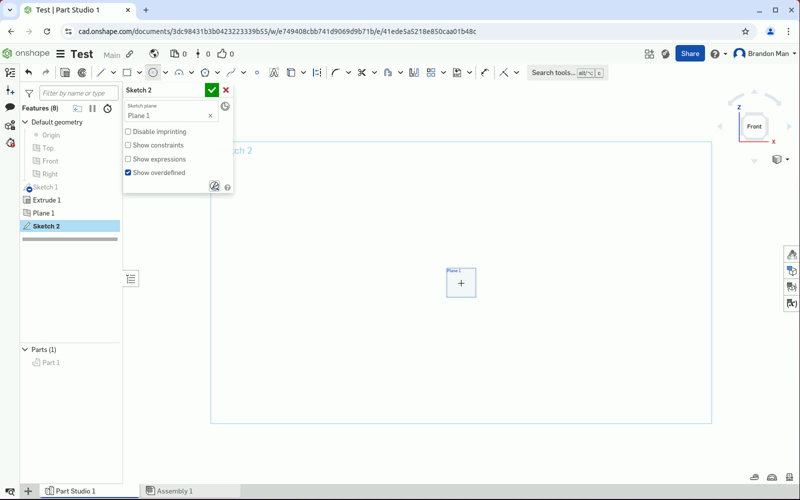
click(461, 282)
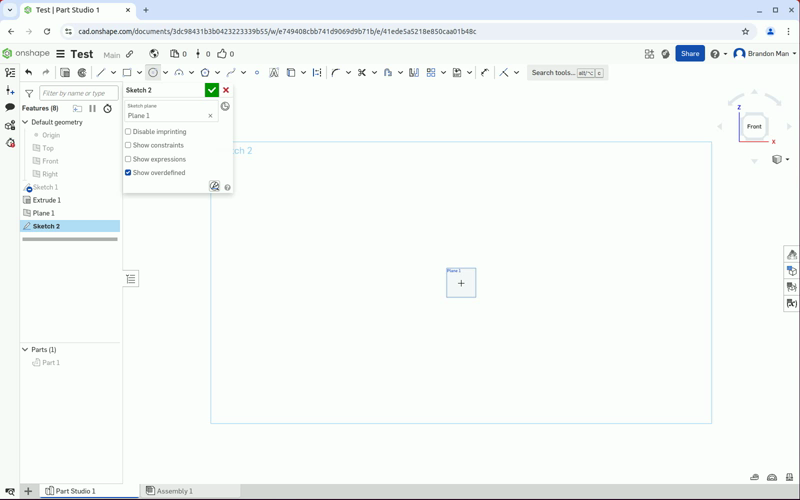
key_up(shift)
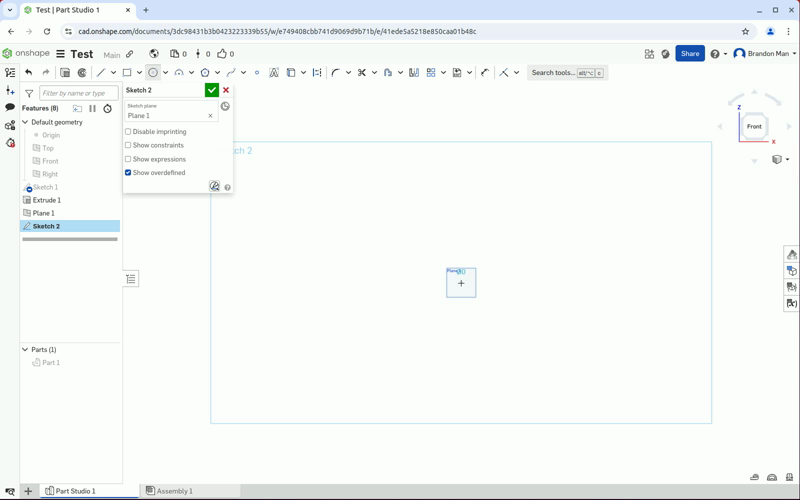
mouse_move(512, 282)
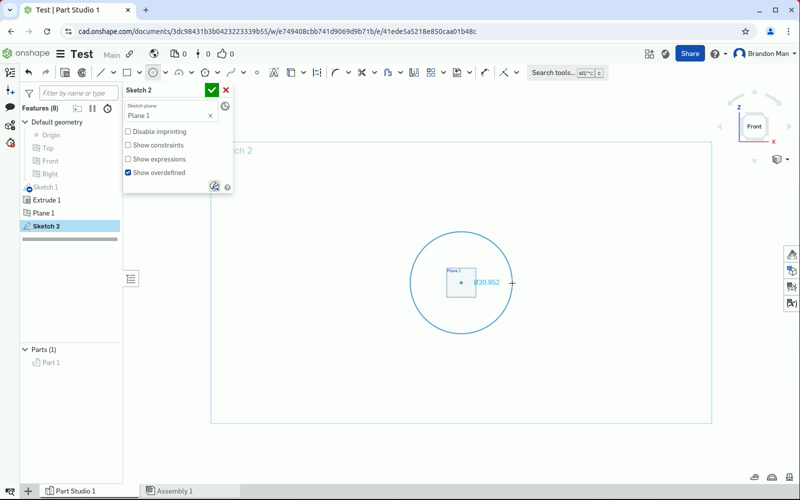
click(512, 282)
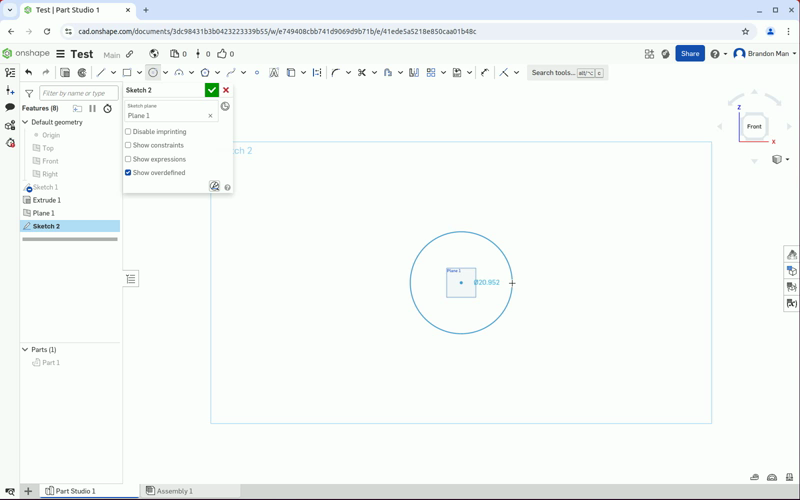
key(esc)
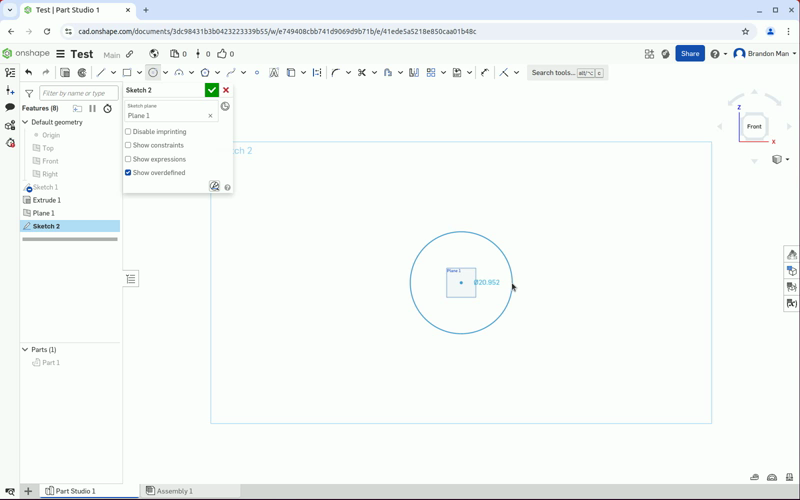
mouse_move(473, 269)
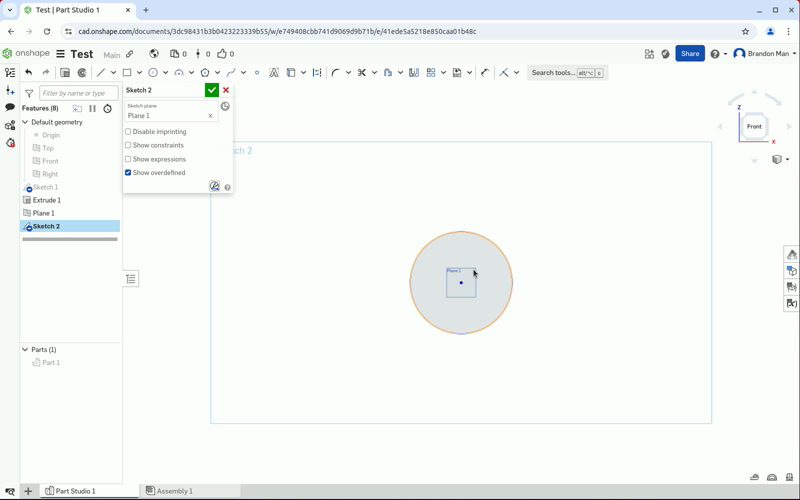
click(473, 269)
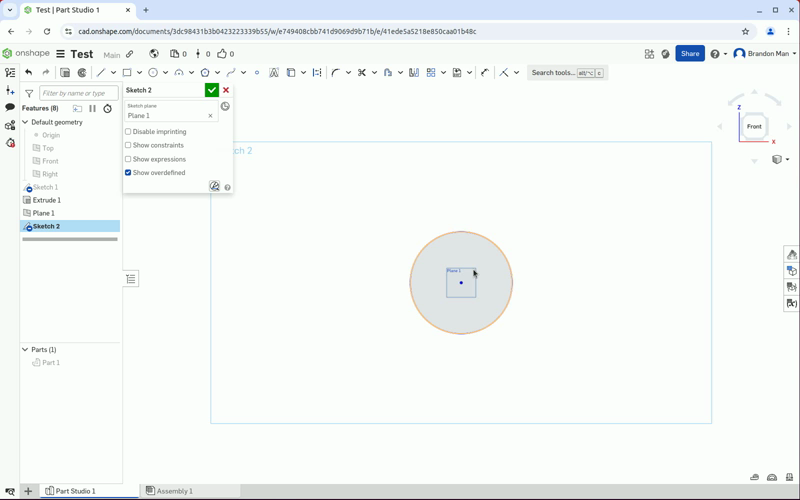
mouse_move(73, 352)
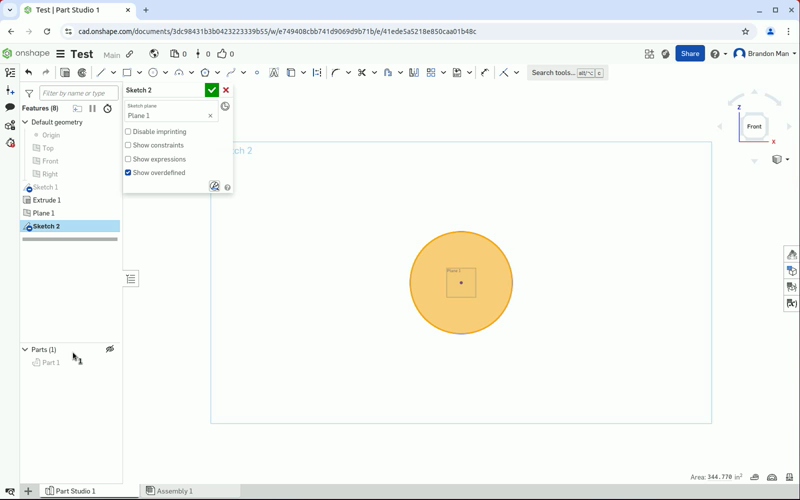
key(shift+y)
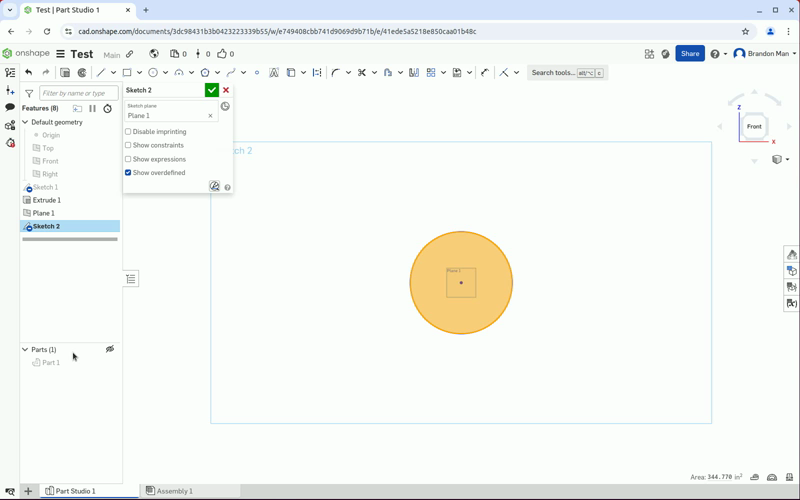
key(shift+e)
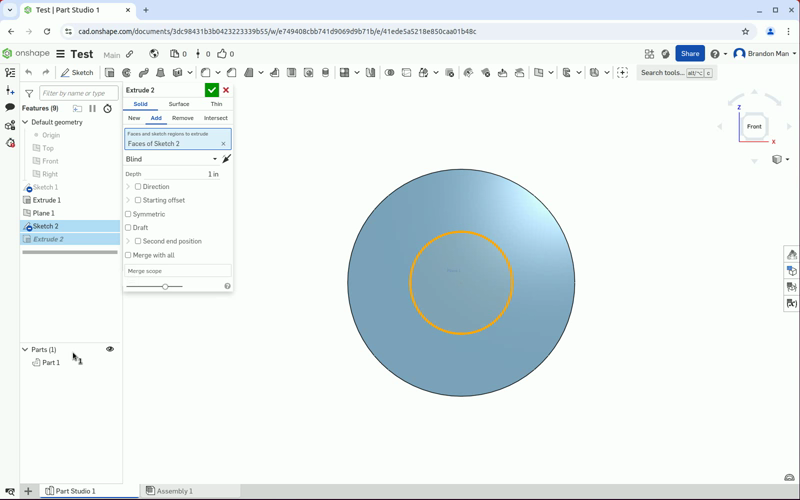
mouse_move(143, 106)
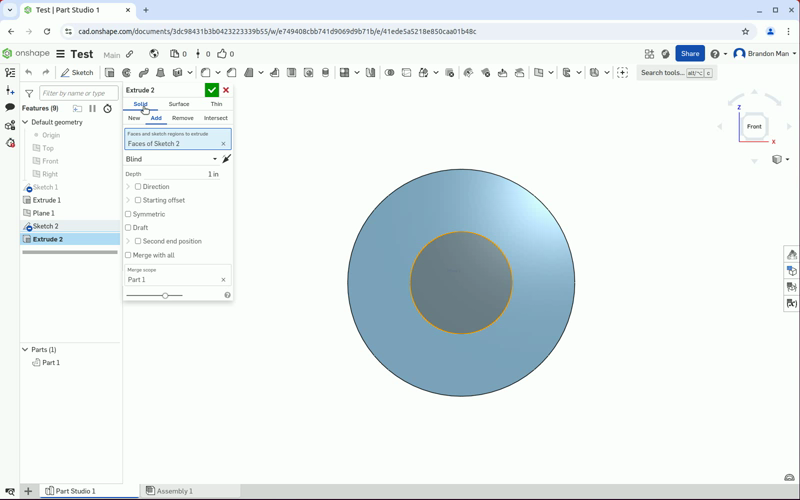
click(143, 106)
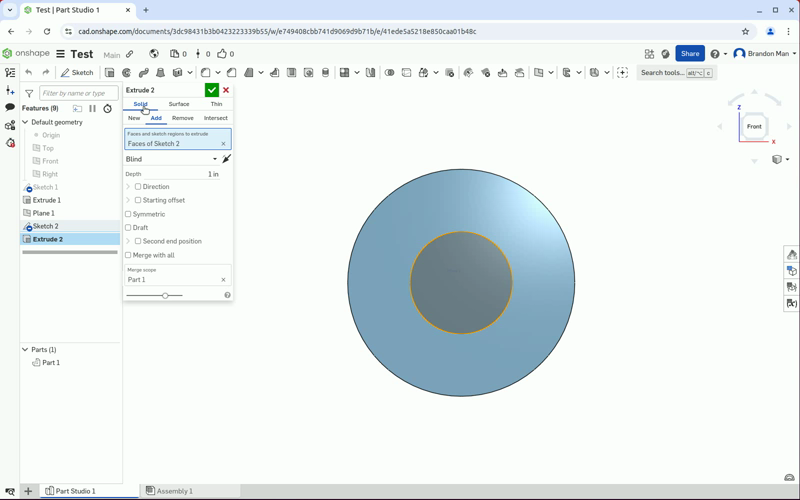
mouse_move(186, 120)
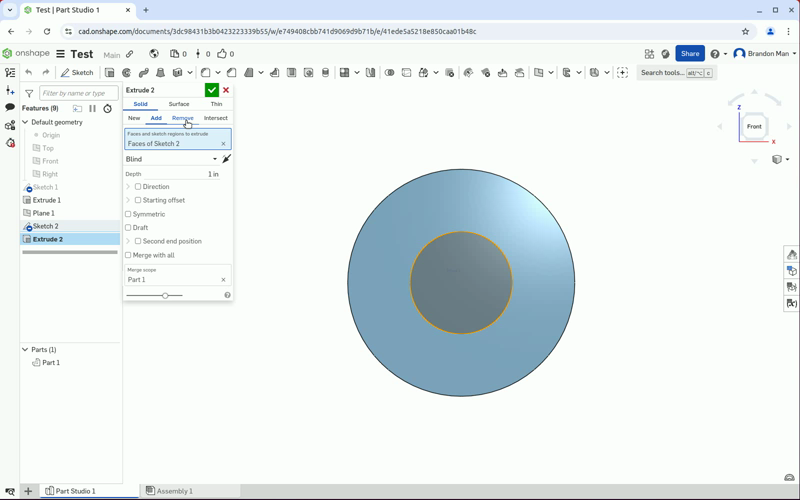
click(186, 120)
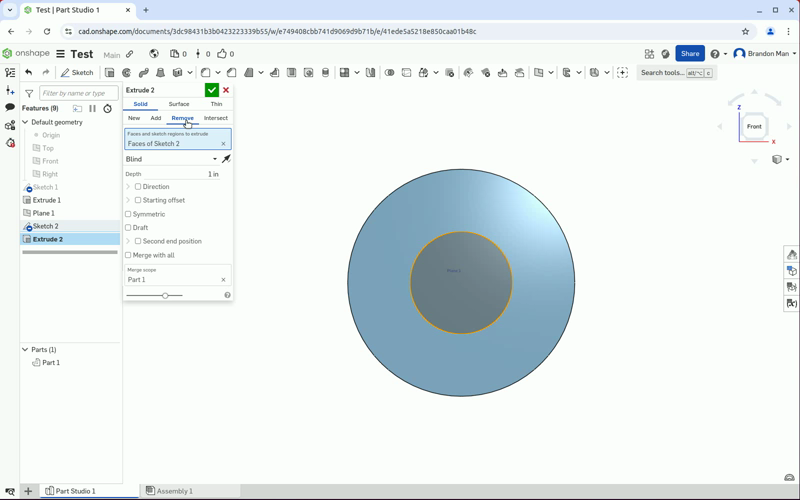
key(tab, 4)
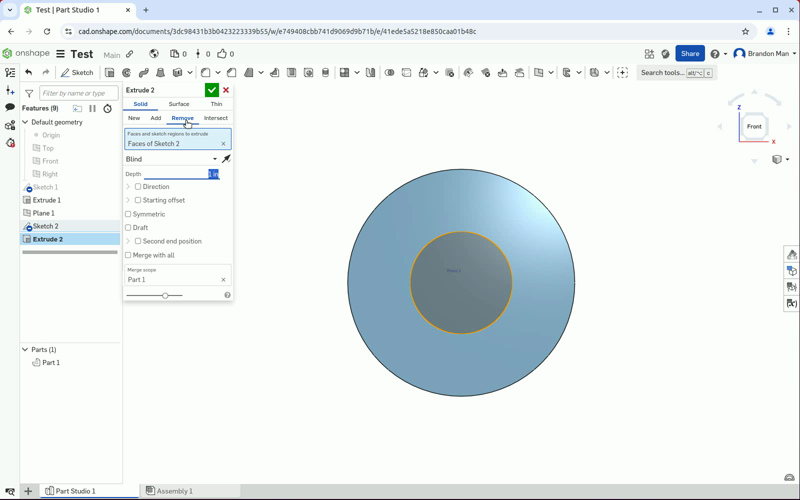
text(30.811)
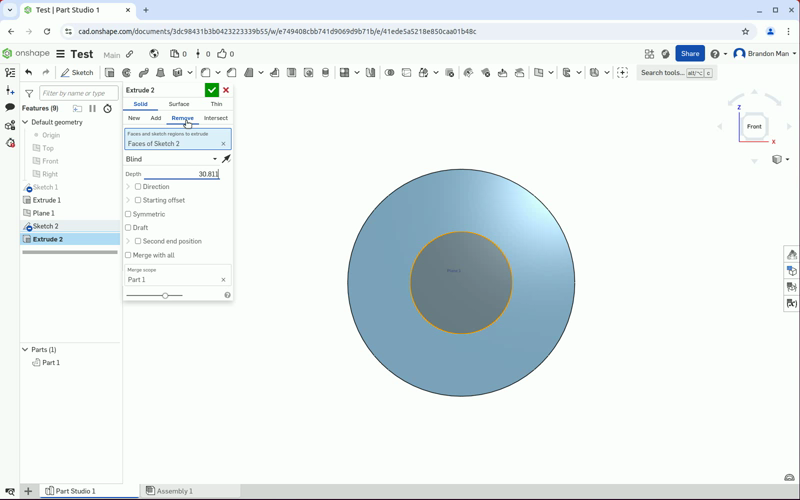
key(tab, 6)
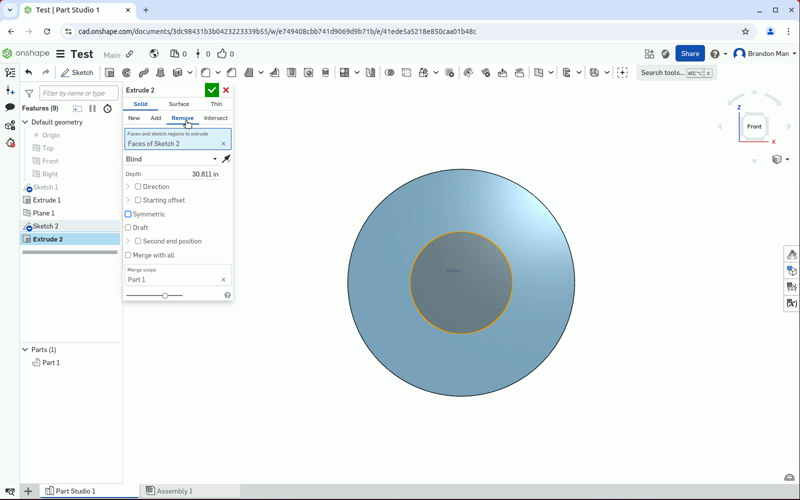
key(space)
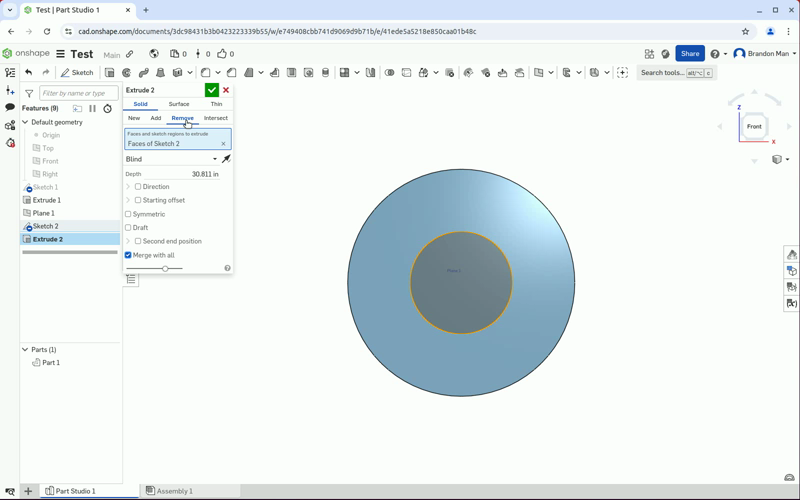
key(enter)
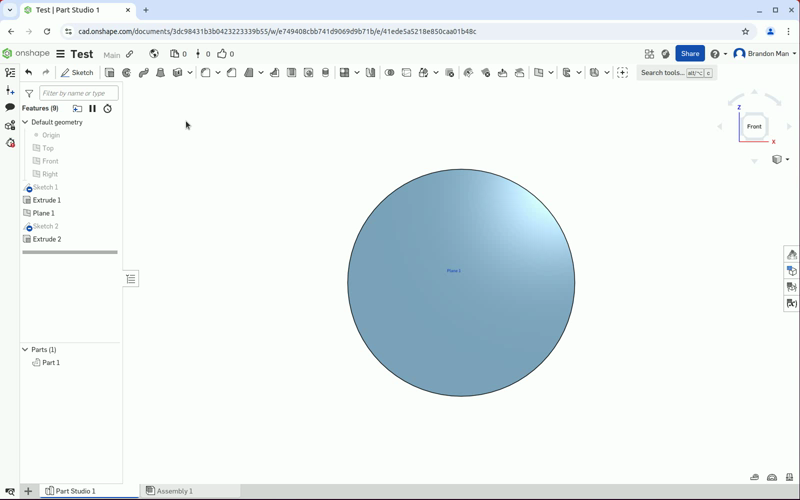
key(shift+h)
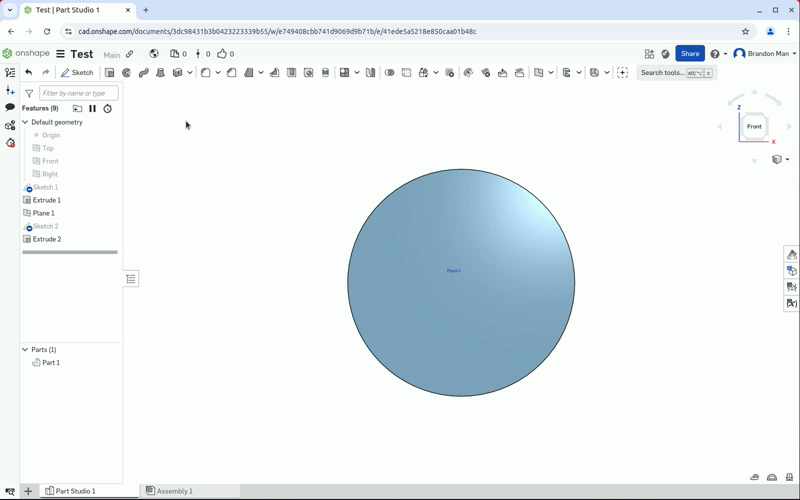
key(shift+h)
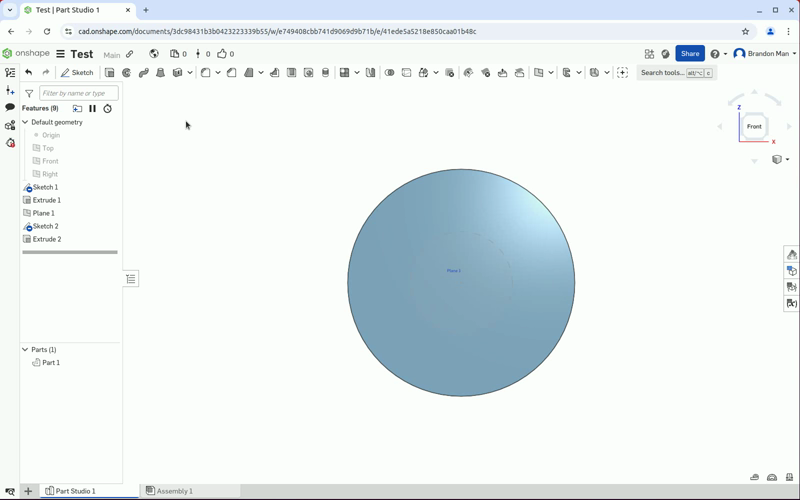
key(shift+7)
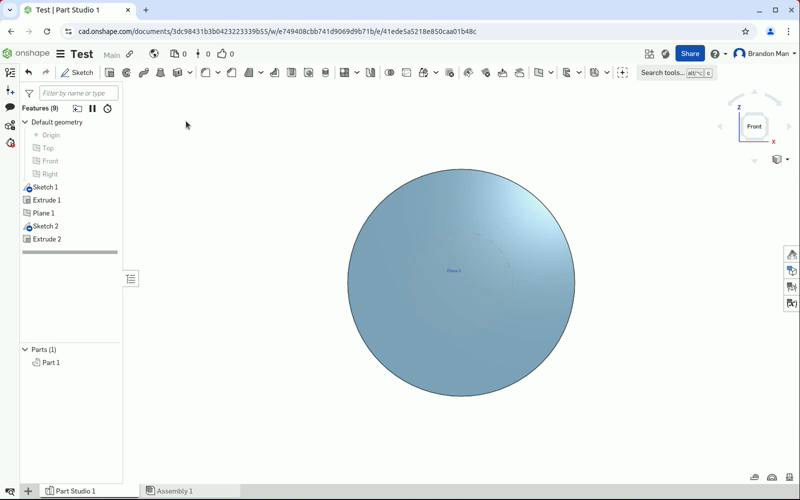
key(left, 2)
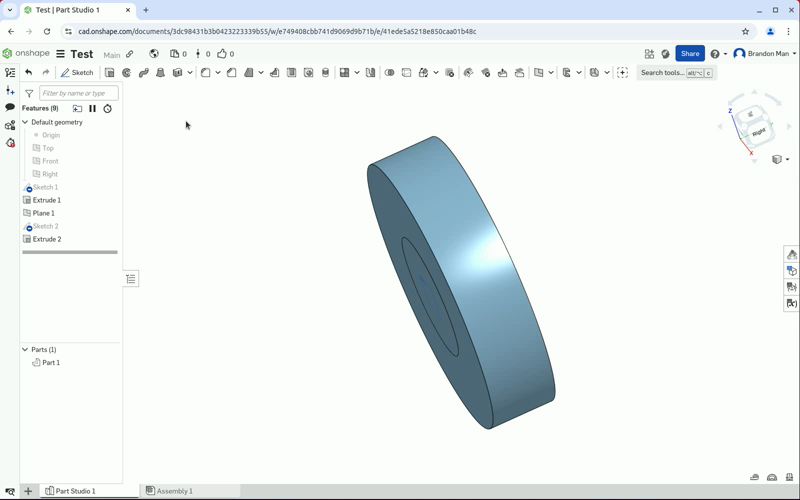
key(down, 2)
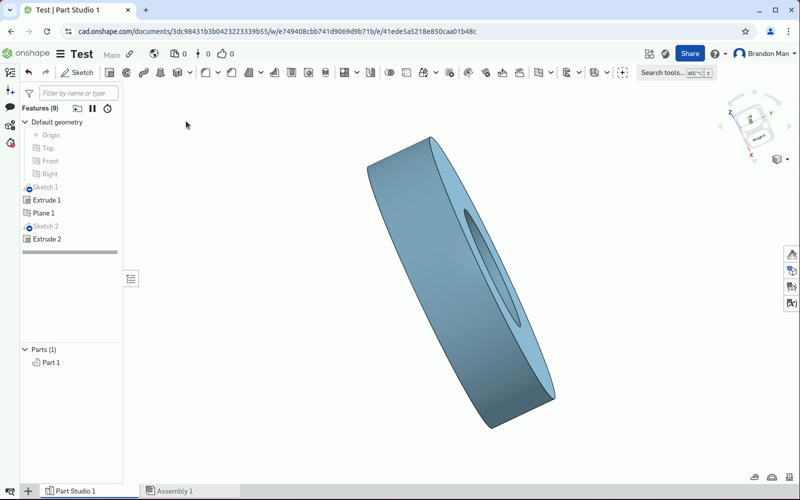
key(up, 2)
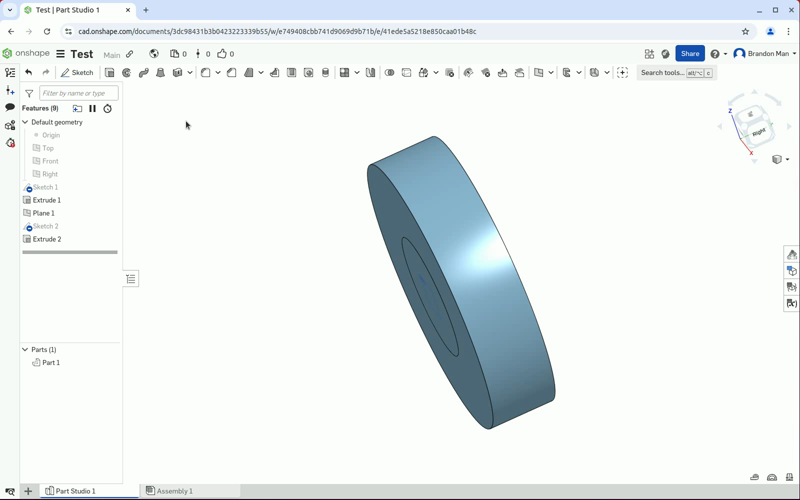
key(right, 2)
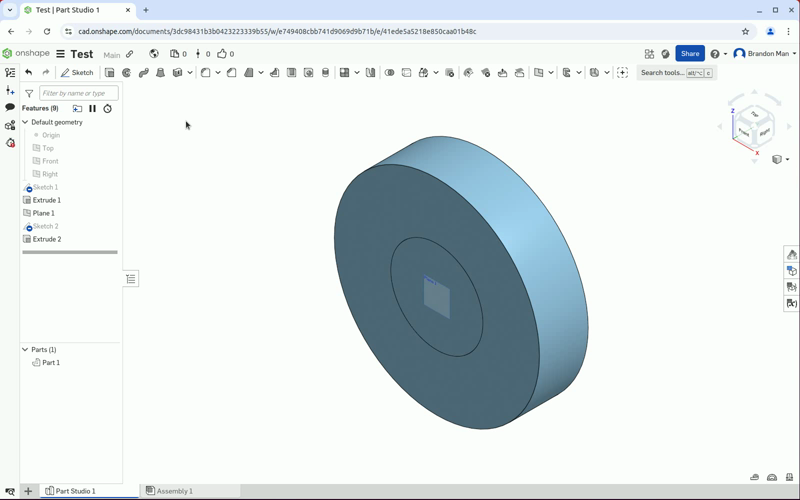
mouse_move(73, 189)
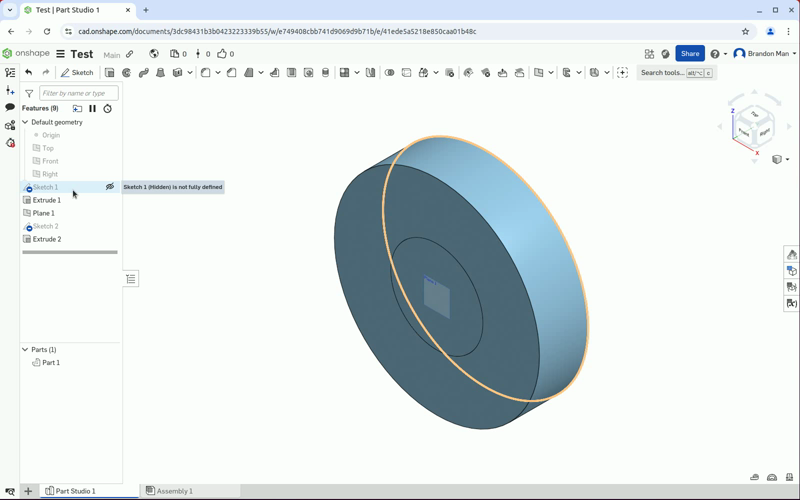
click(73, 189)